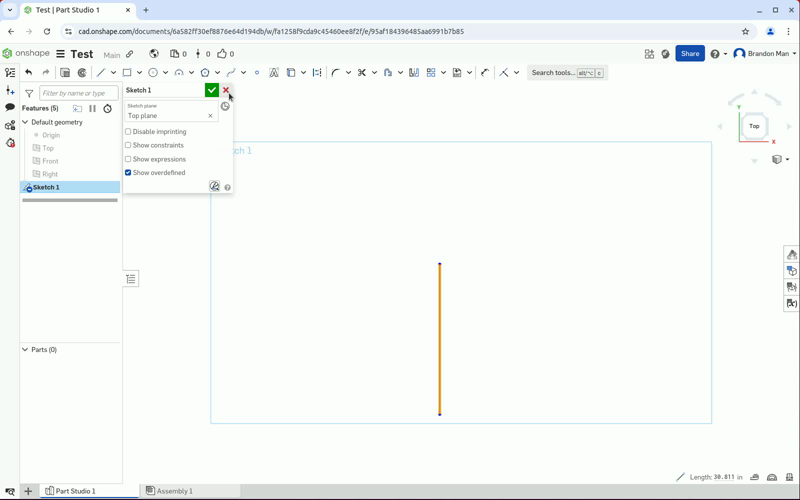
key(shift+h)
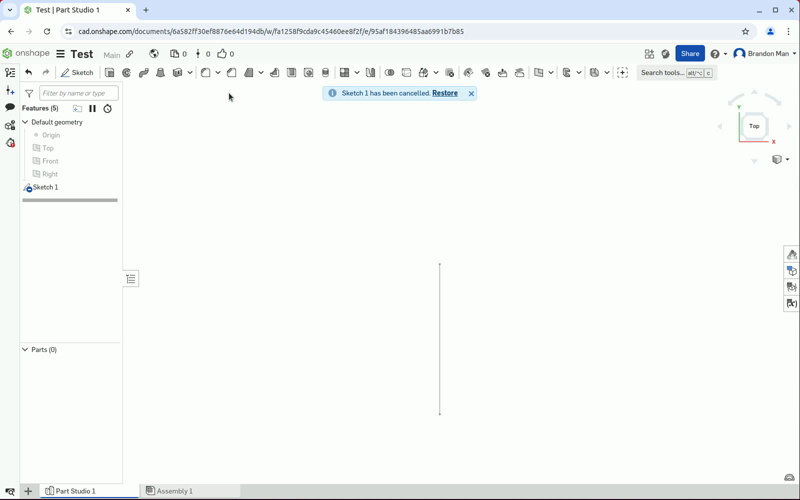
key(shift+s)
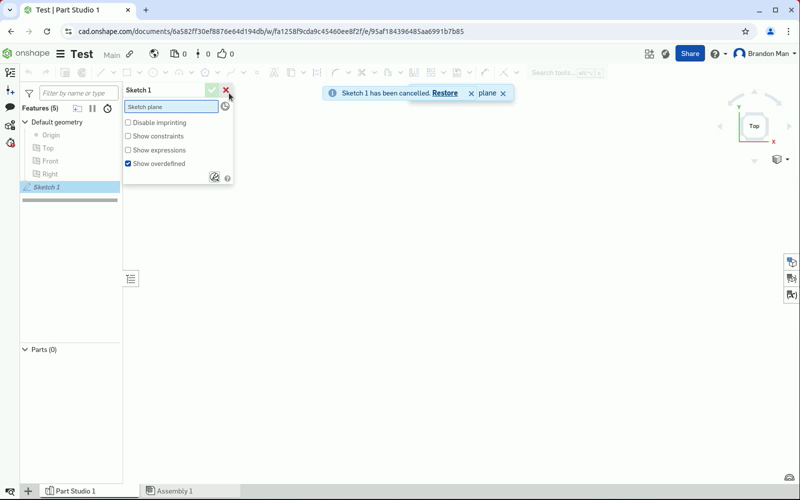
mouse_move(73, 150)
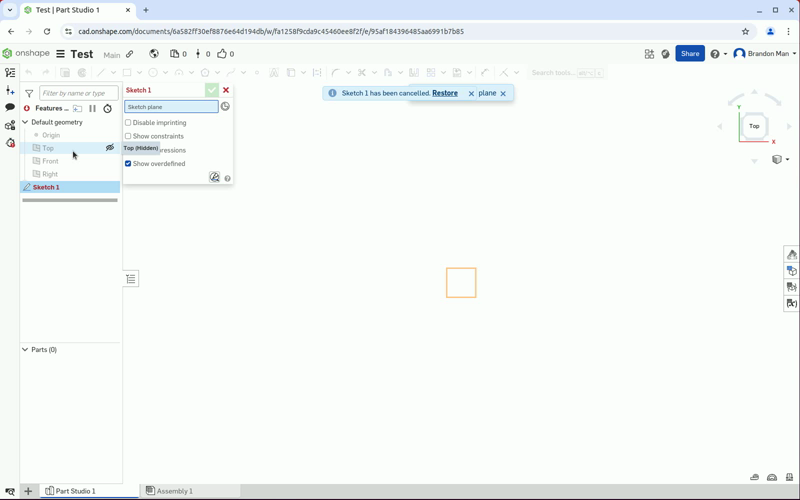
click(73, 150)
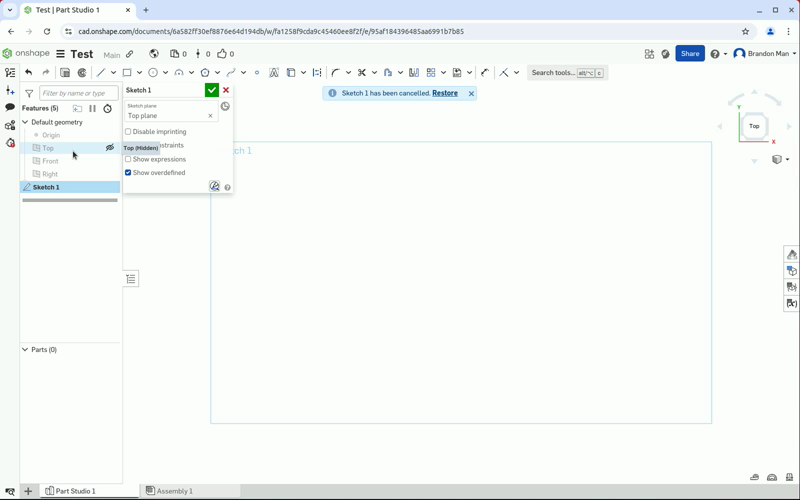
mouse_move(73, 352)
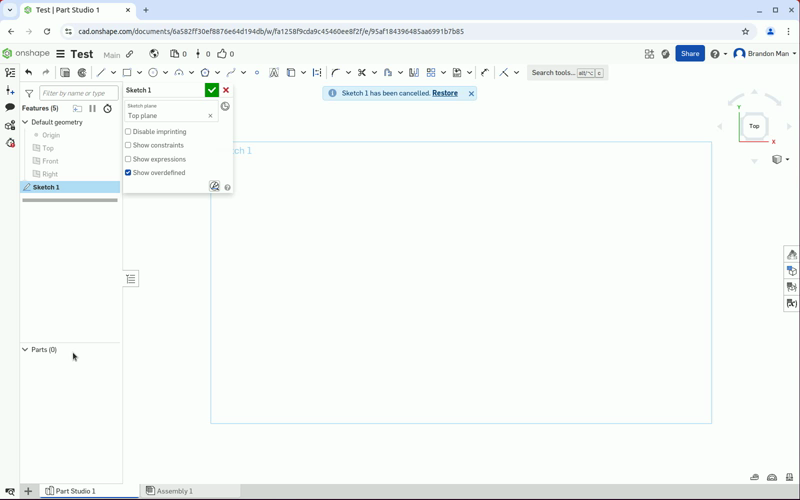
key(y)
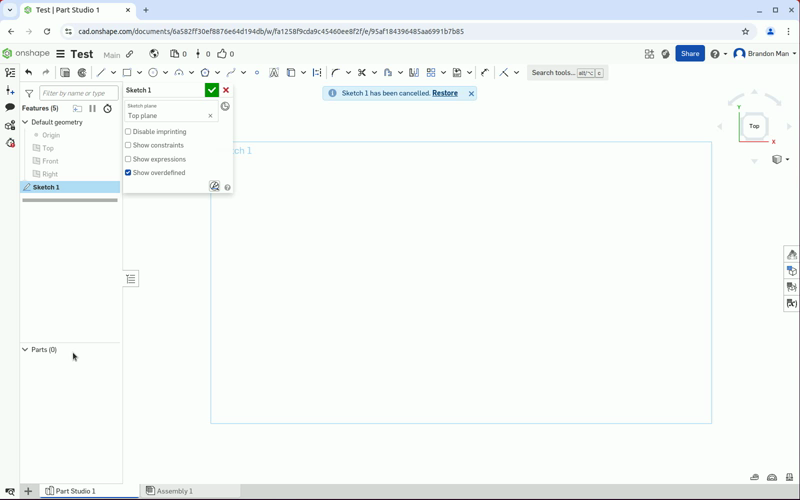
key(c)
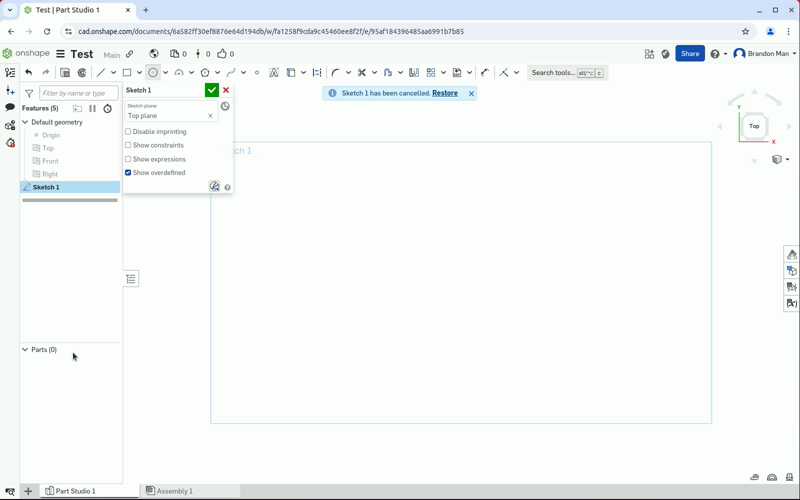
key_down(shift)
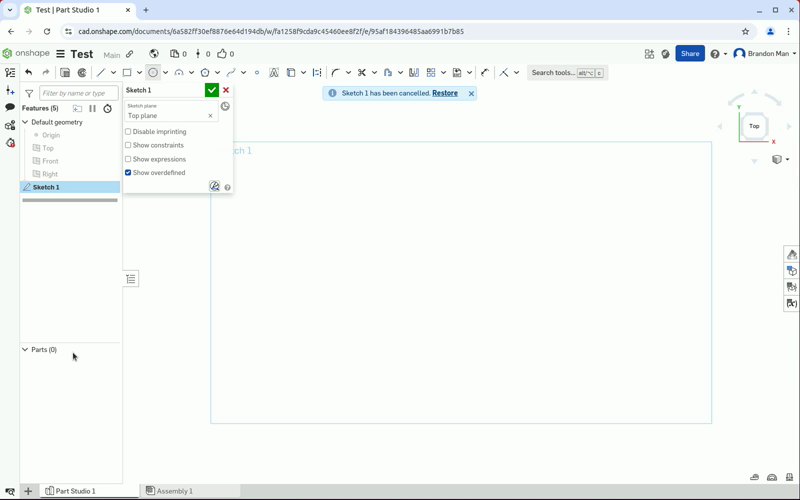
mouse_move(461, 282)
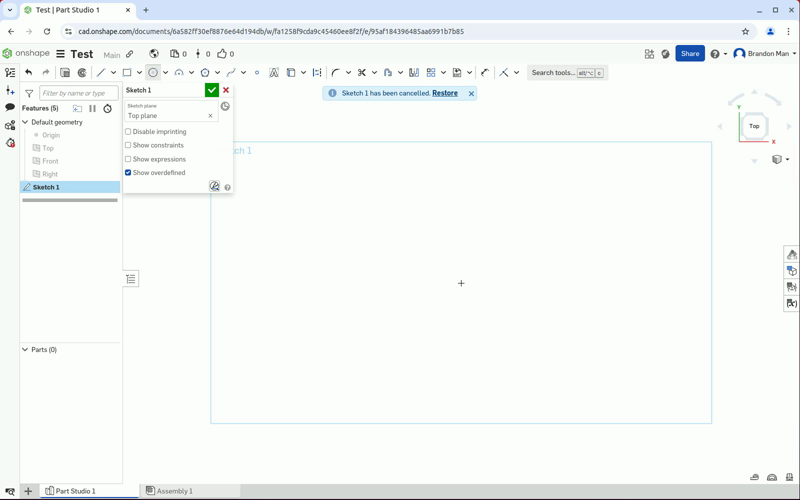
click(461, 282)
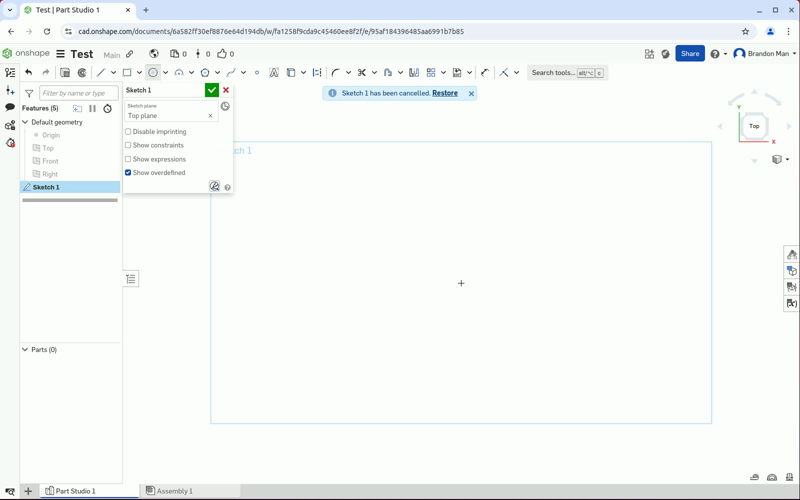
key_up(shift)
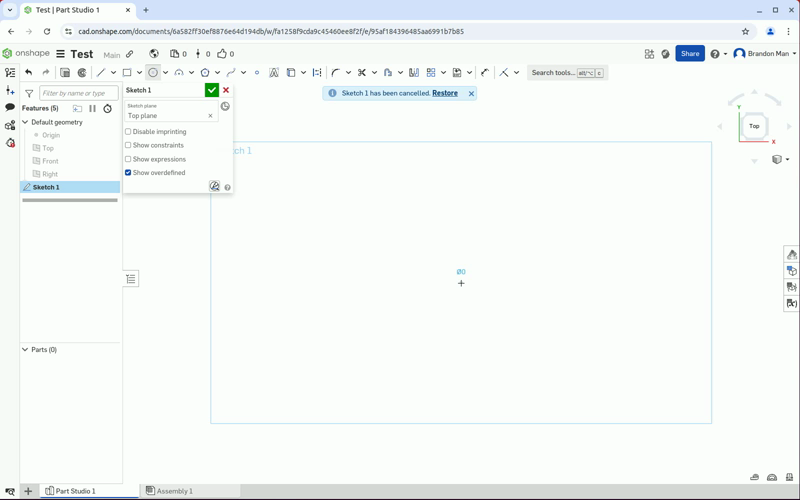
mouse_move(574, 282)
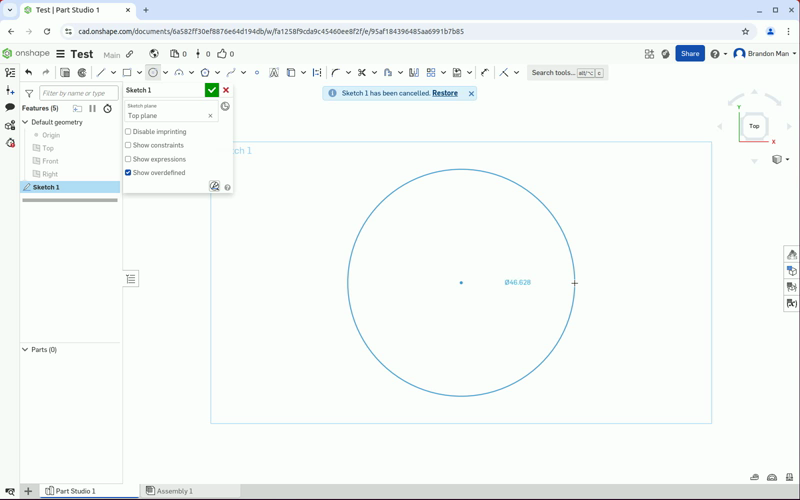
click(574, 282)
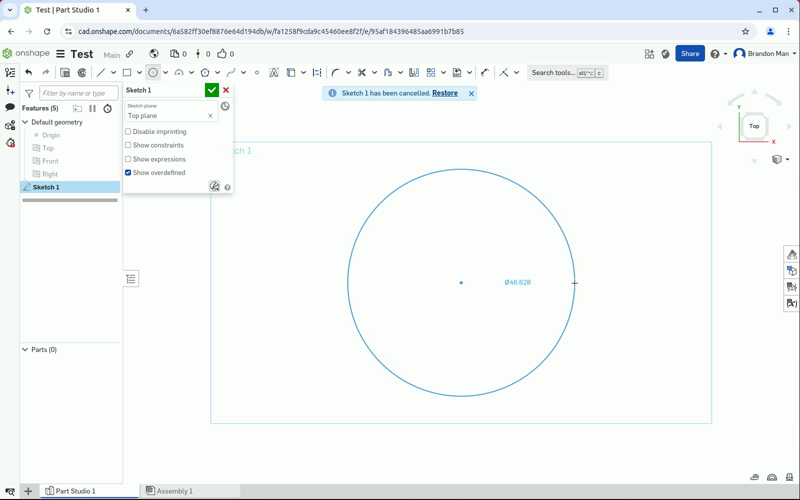
key(esc)
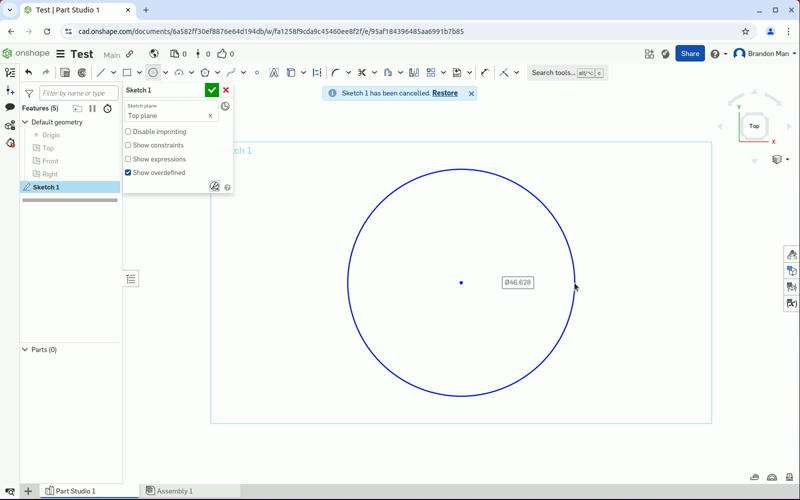
key(c)
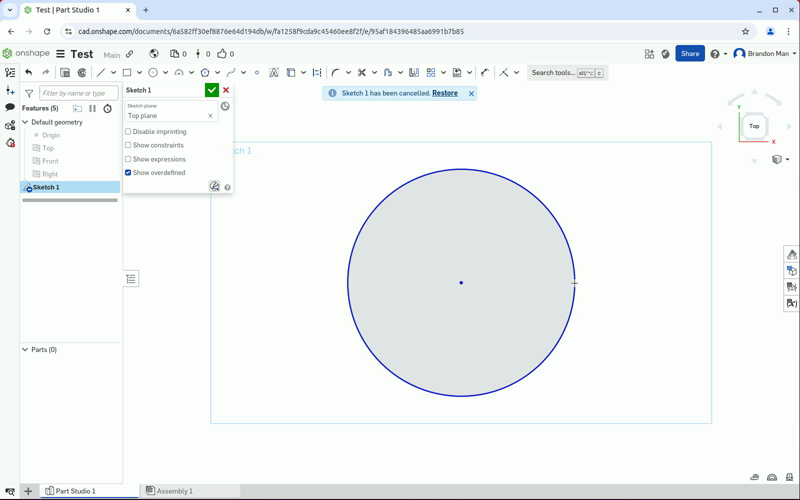
key_down(shift)
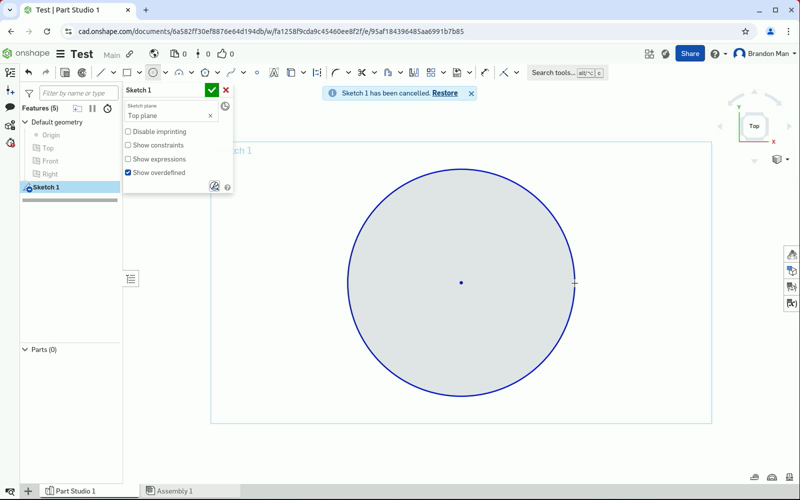
mouse_move(461, 282)
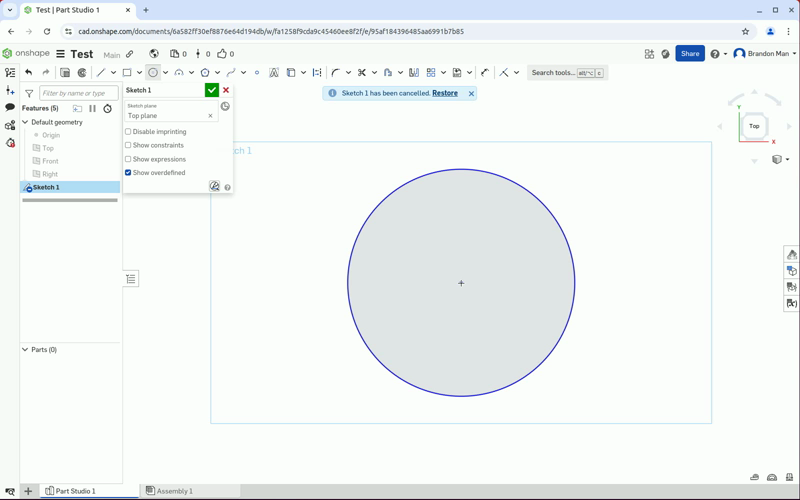
click(461, 282)
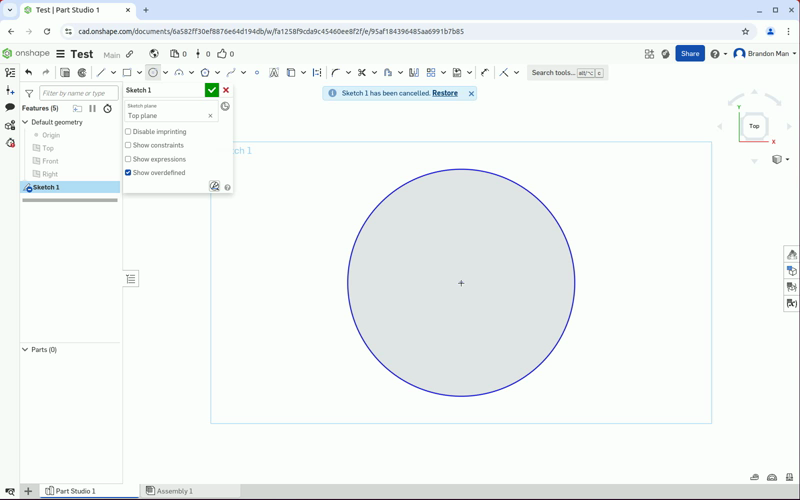
key_up(shift)
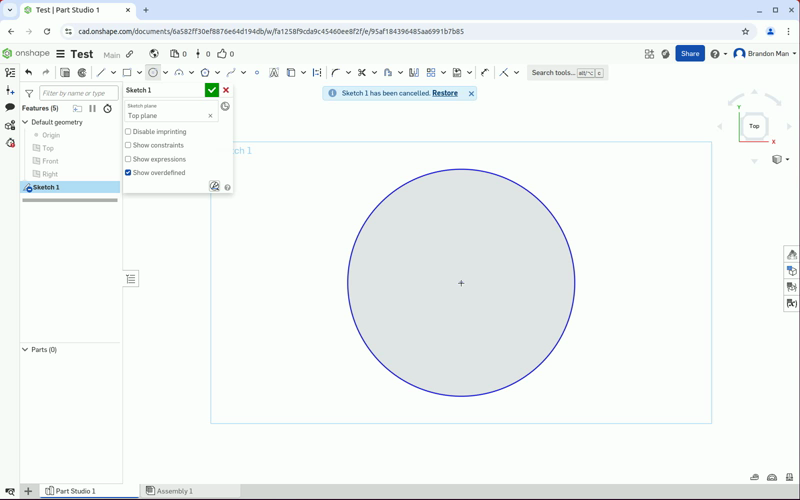
mouse_move(558, 282)
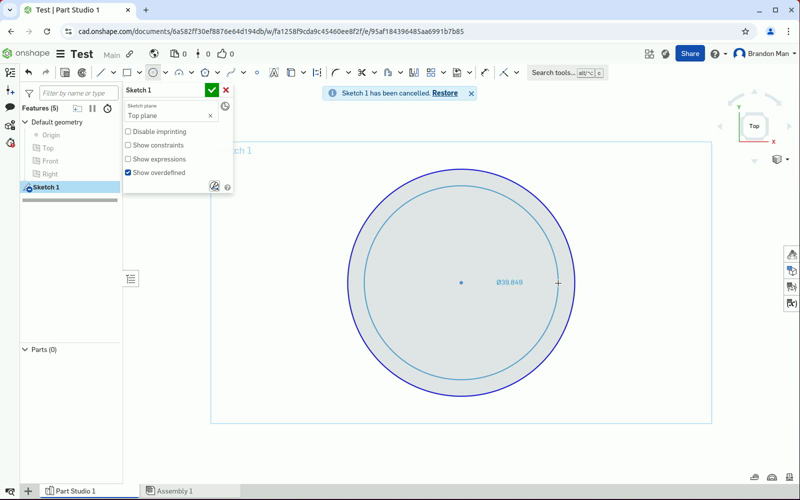
click(558, 282)
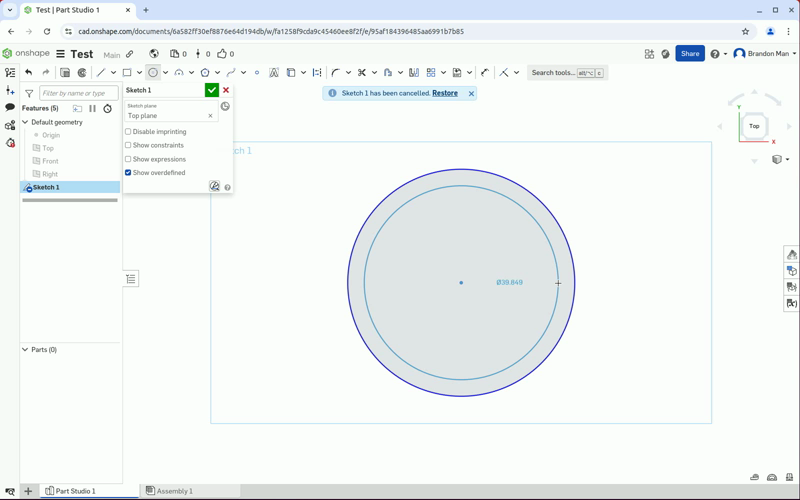
key(esc)
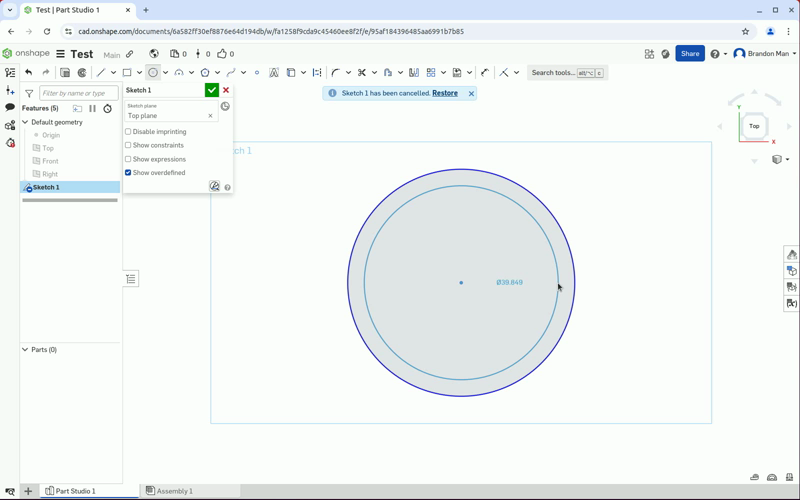
mouse_move(511, 375)
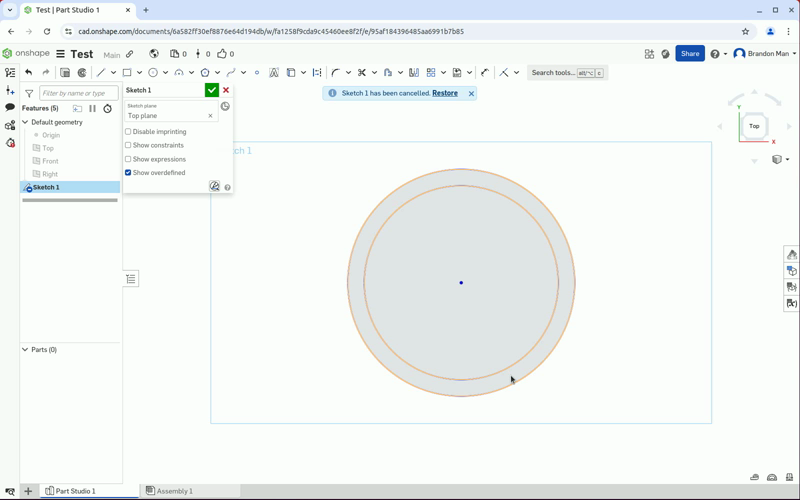
click(511, 375)
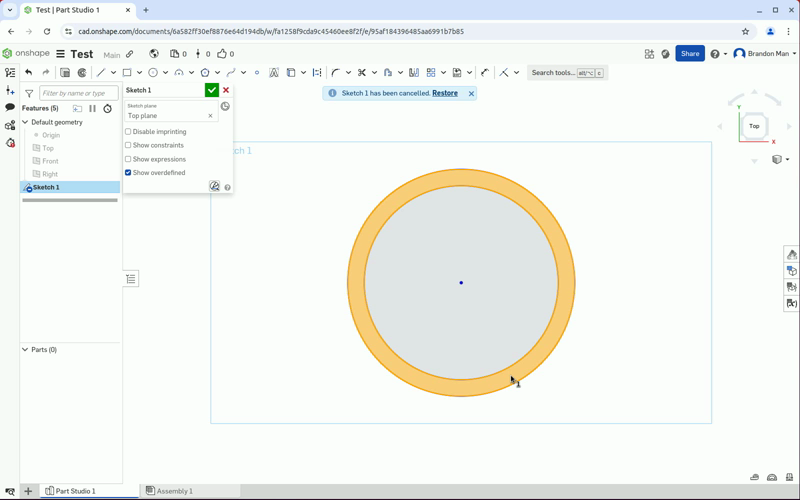
mouse_move(73, 352)
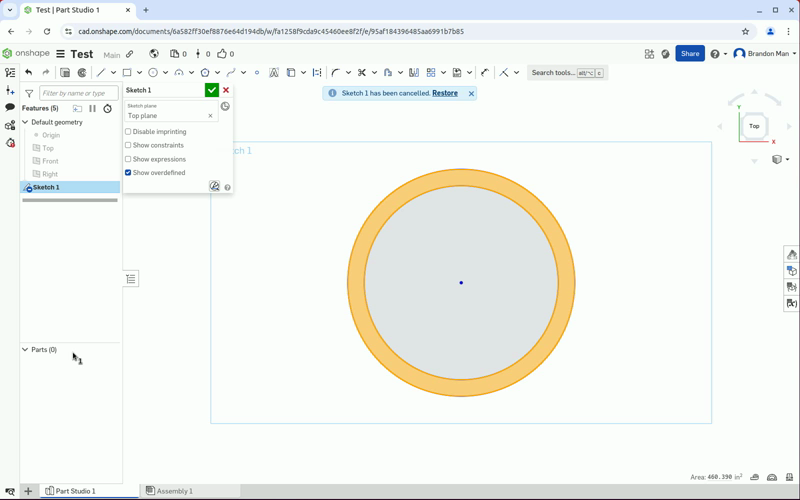
key(shift+y)
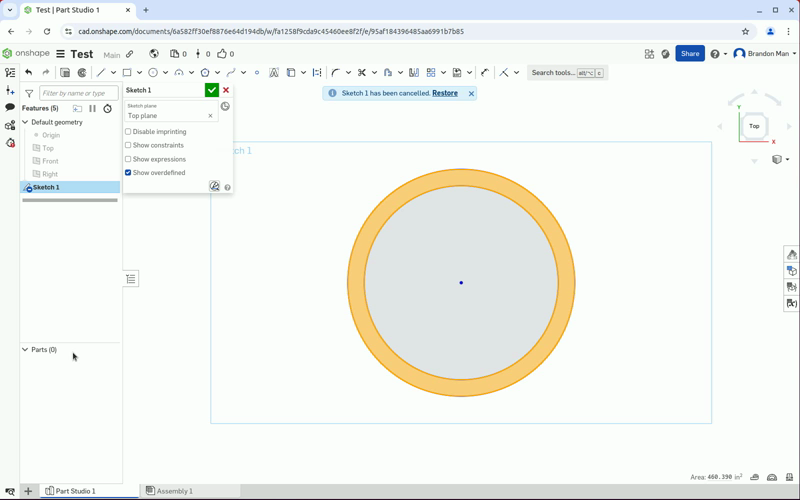
key(shift+e)
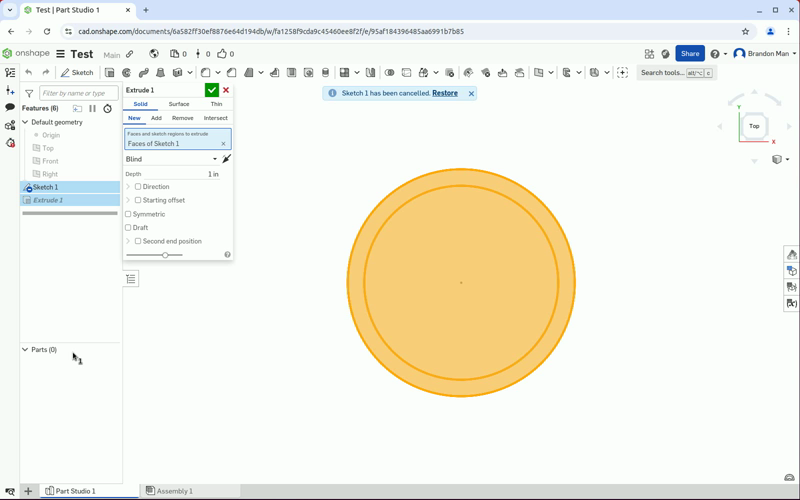
mouse_move(143, 106)
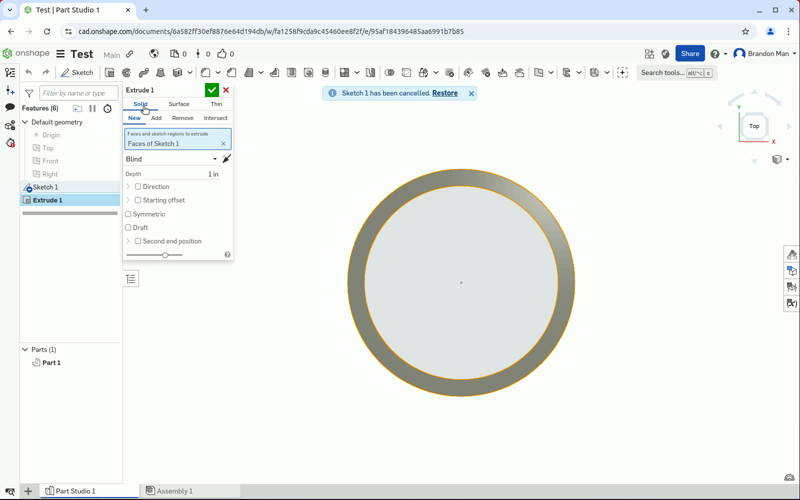
click(143, 106)
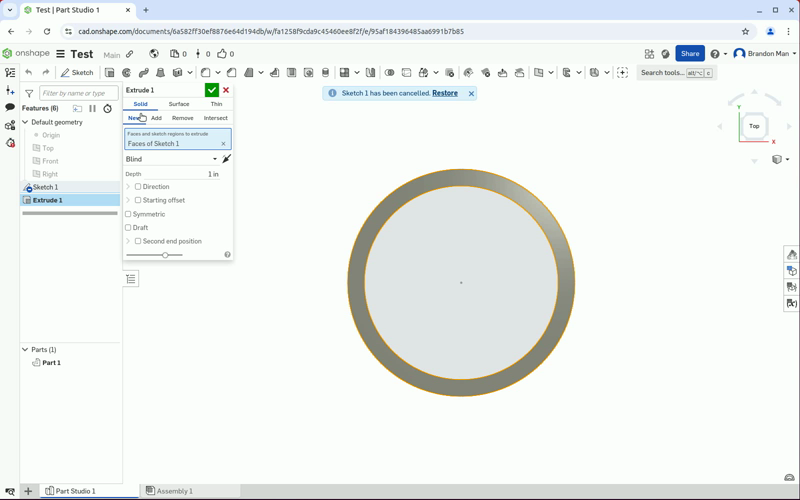
mouse_move(137, 120)
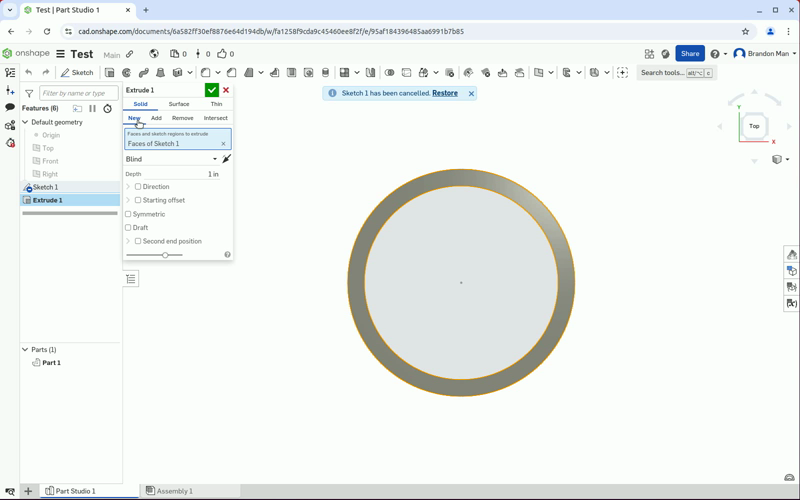
click(137, 120)
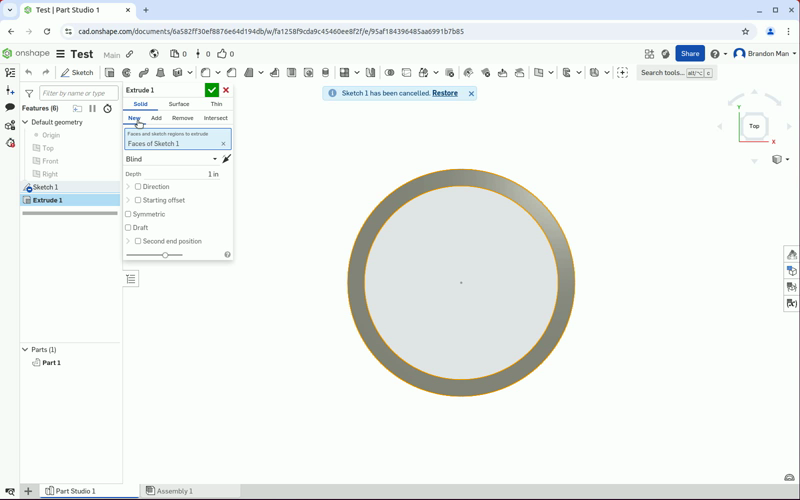
key(tab, 4)
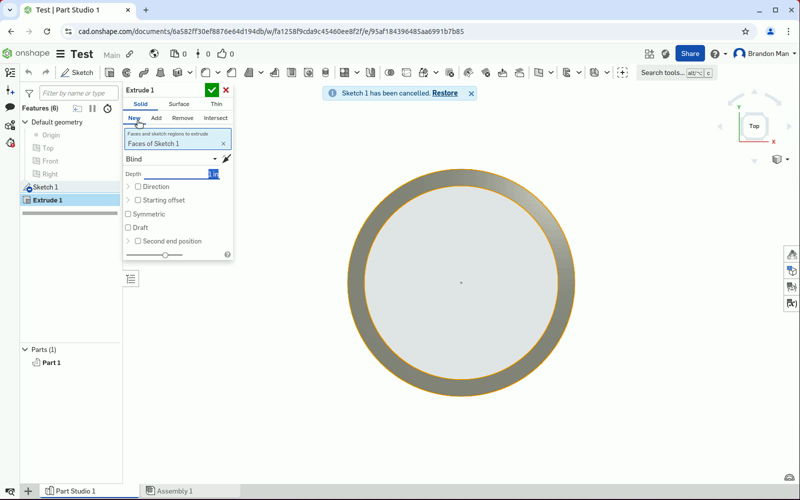
text(4.092)
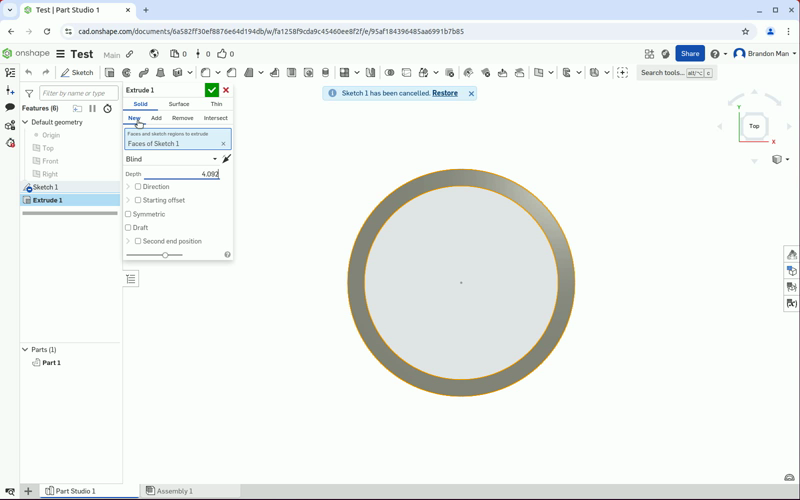
key(enter)
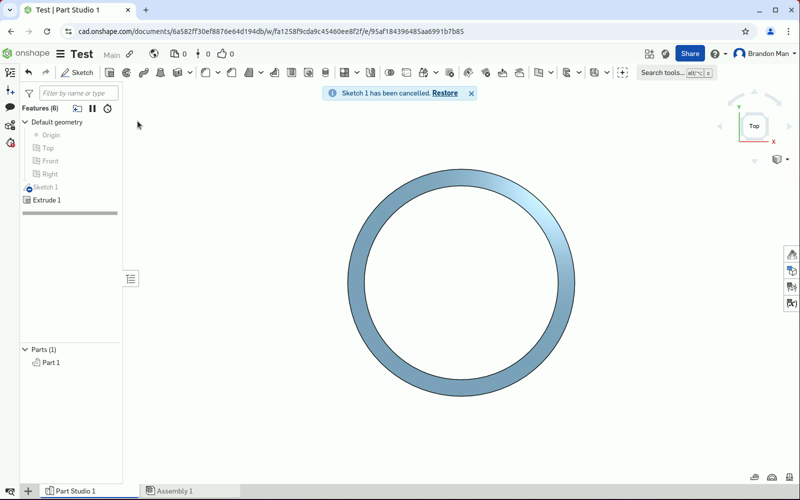
key(shift+h)
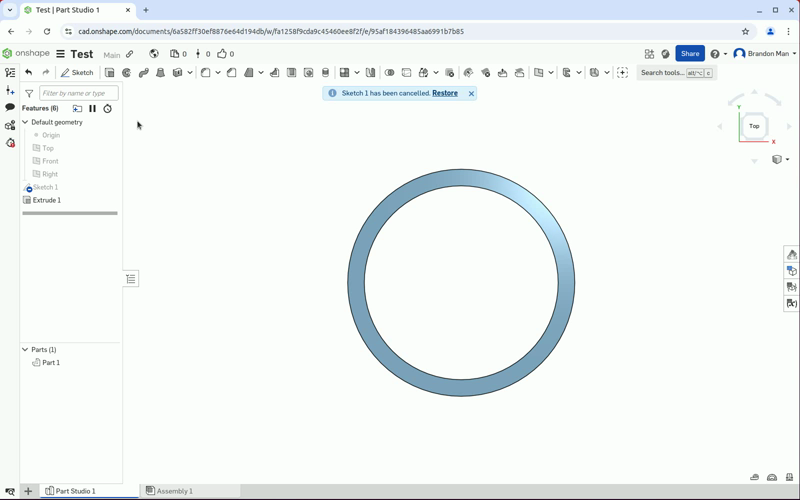
key(shift+h)
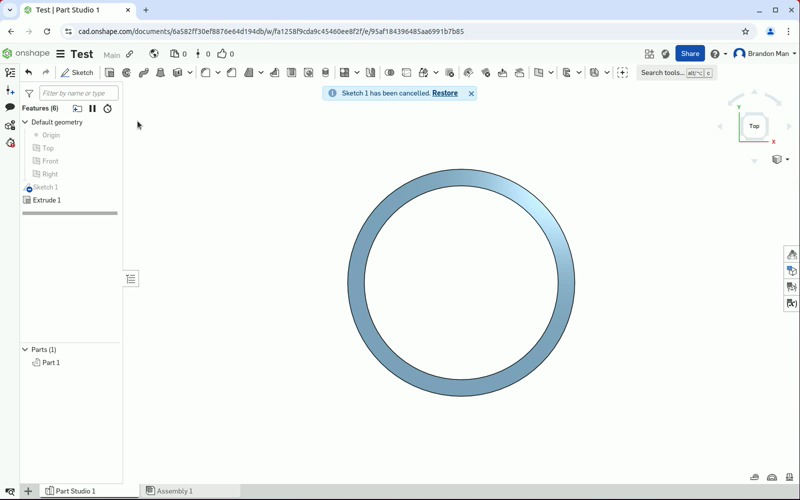
mouse_move(73, 189)
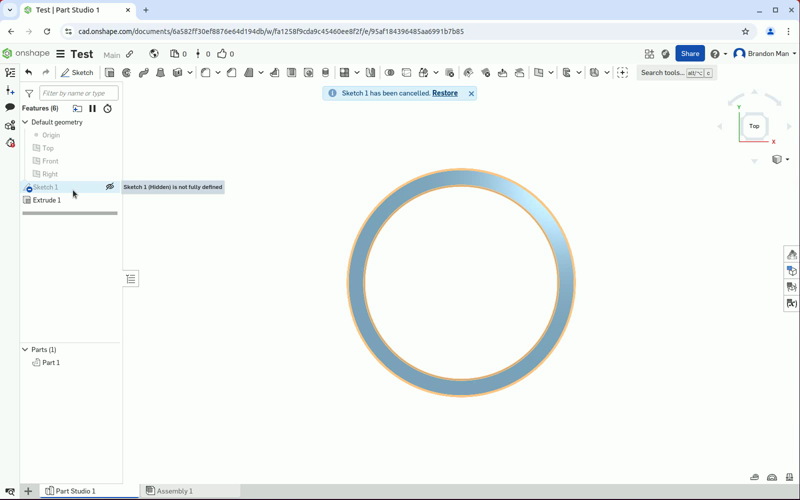
click(73, 189)
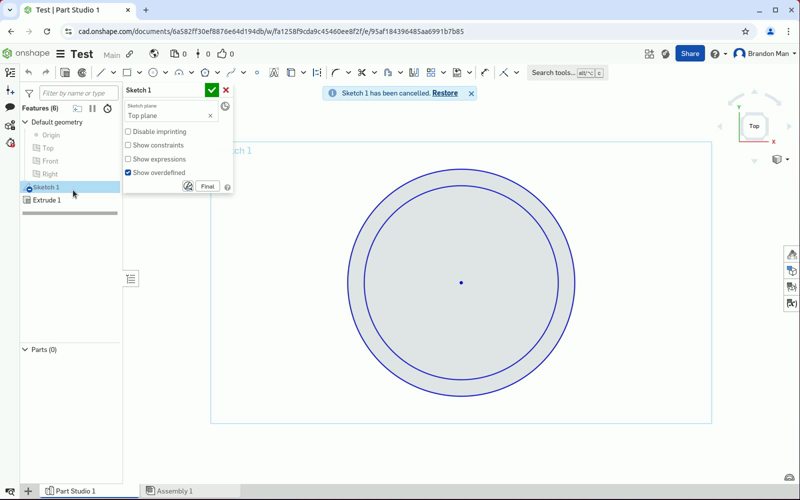
mouse_move(229, 92)
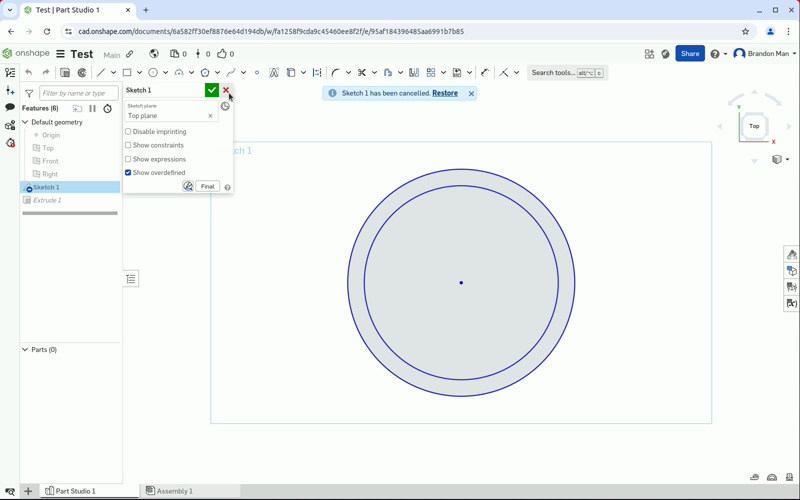
click(229, 92)
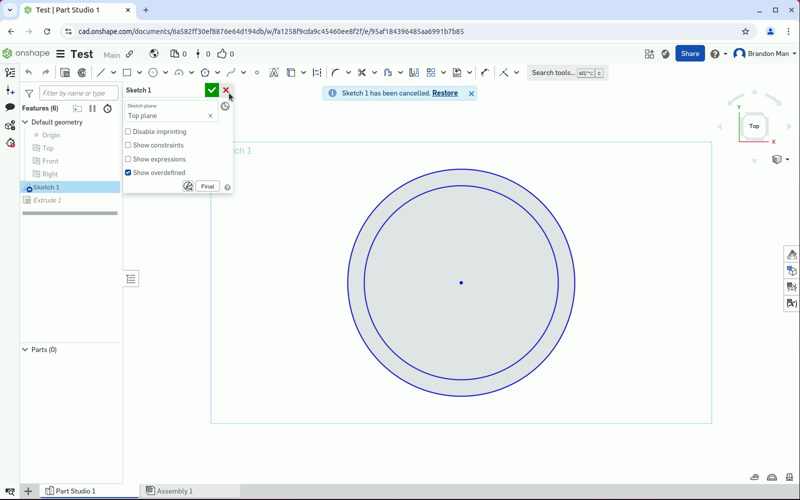
key(shift+s)
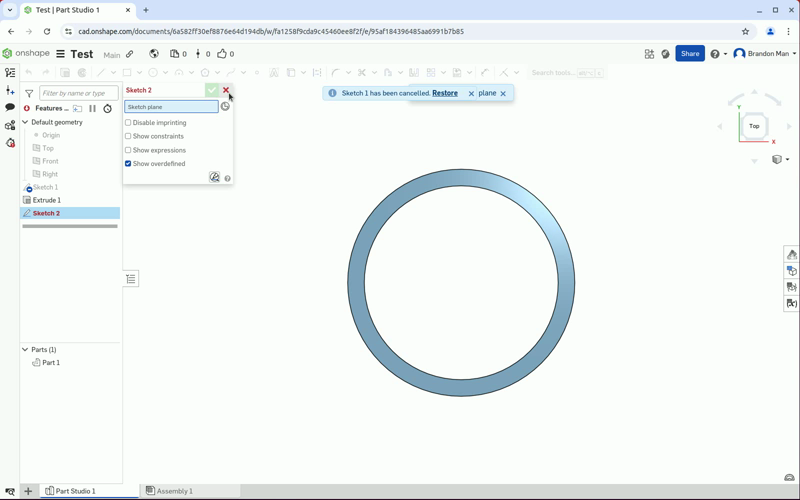
mouse_move(73, 150)
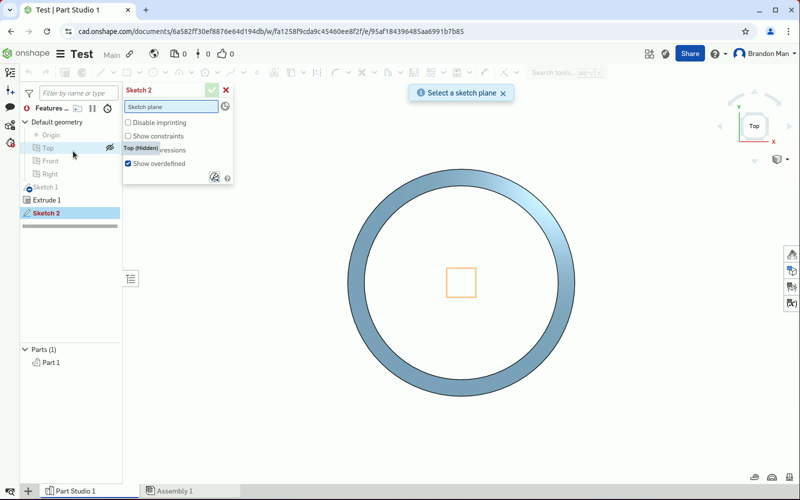
click(73, 150)
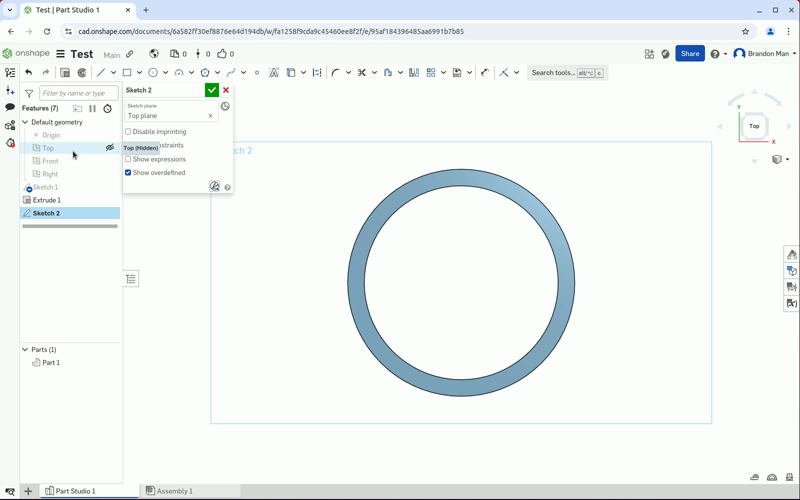
mouse_move(73, 352)
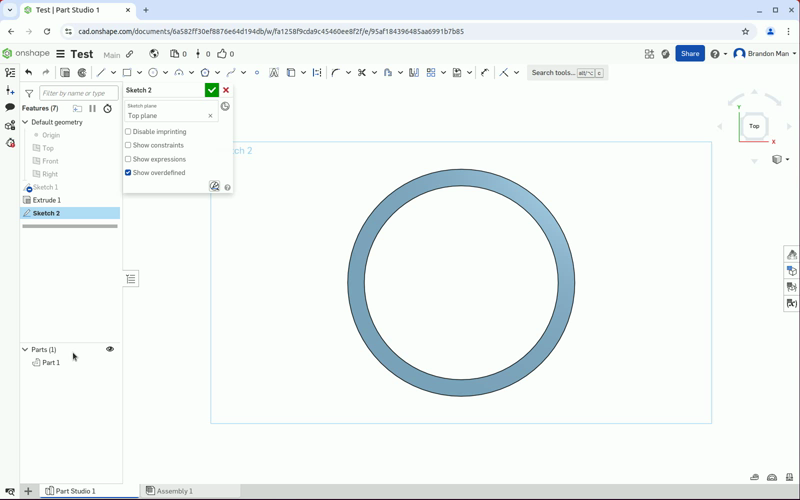
key(y)
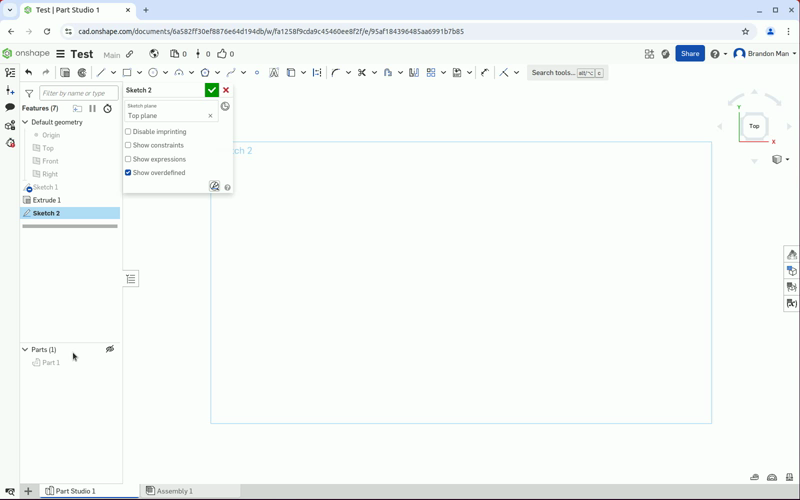
key(c)
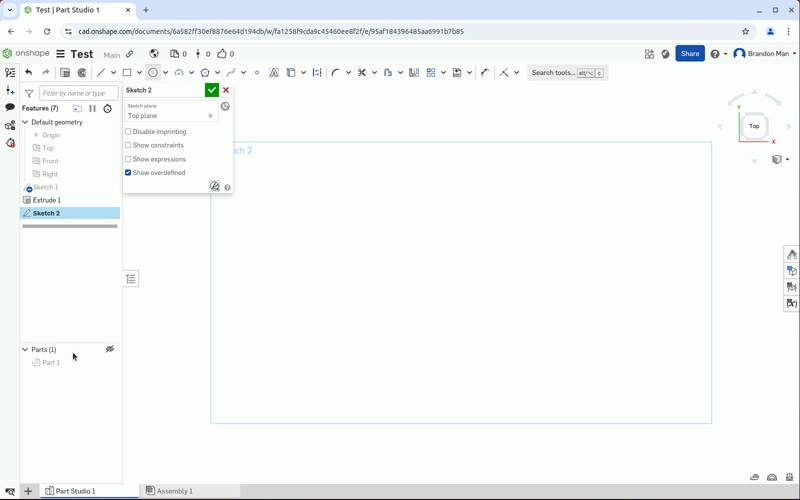
key_down(shift)
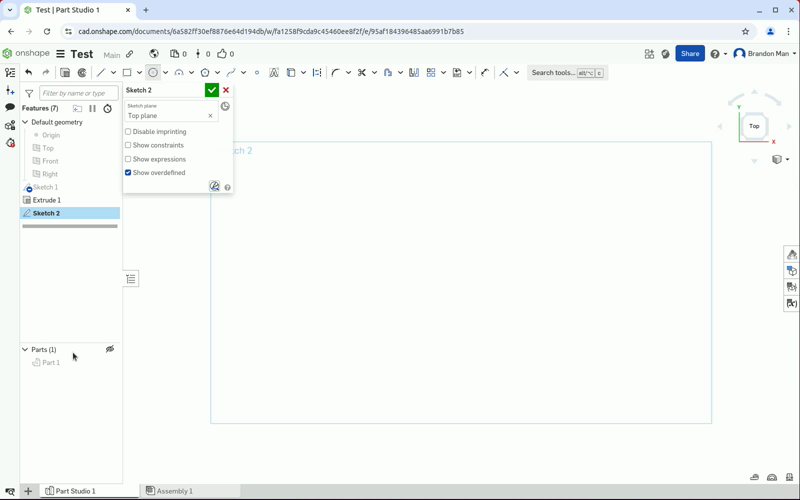
mouse_move(461, 282)
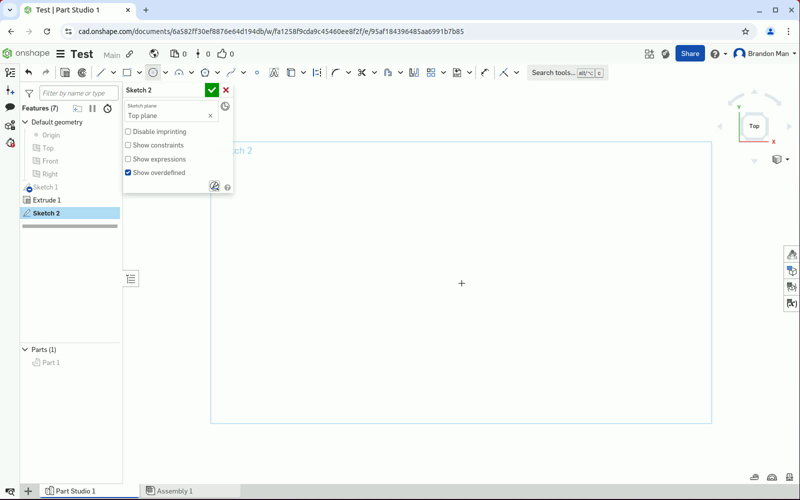
click(461, 282)
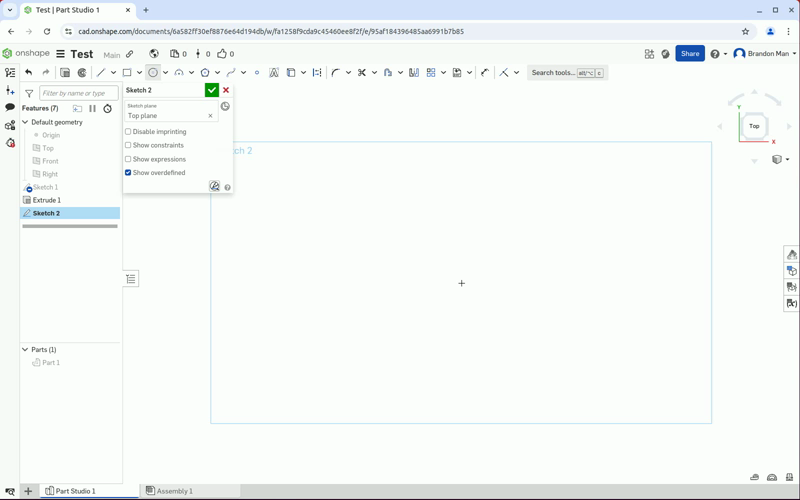
key_up(shift)
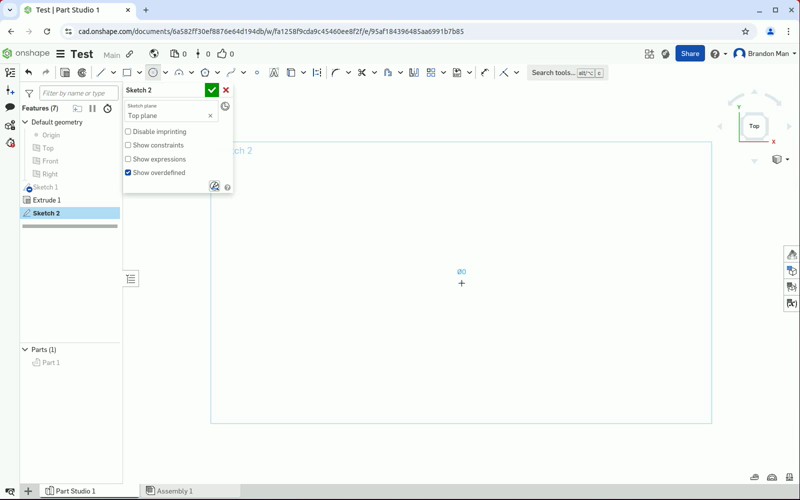
mouse_move(560, 282)
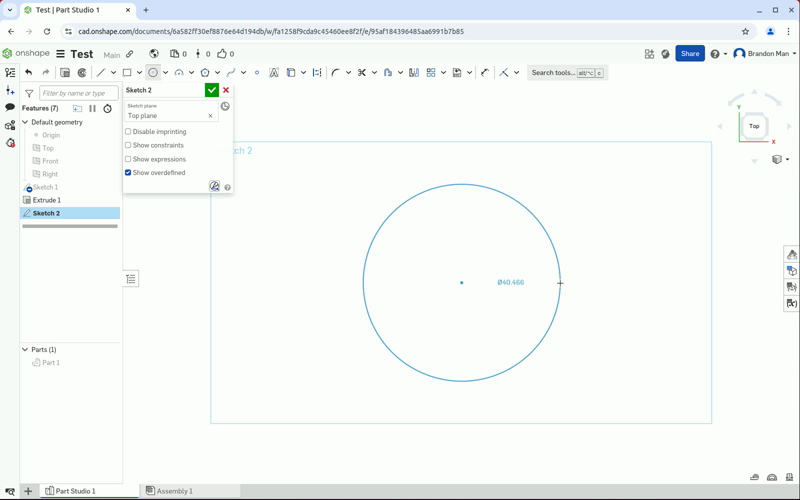
click(560, 282)
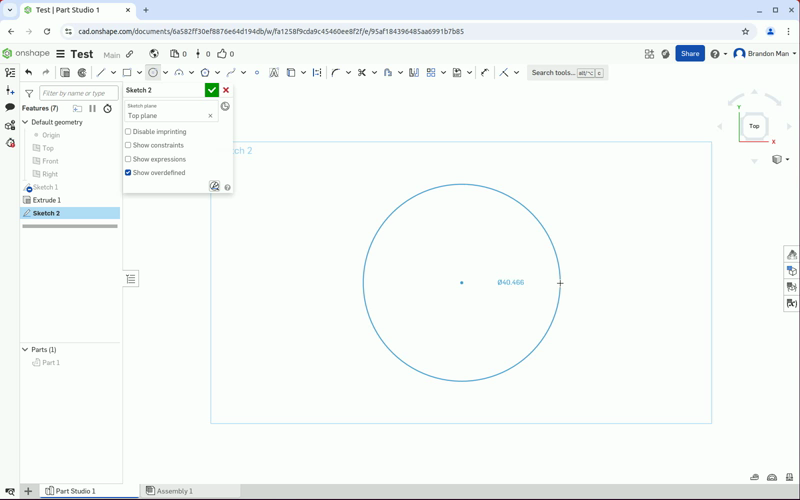
key(esc)
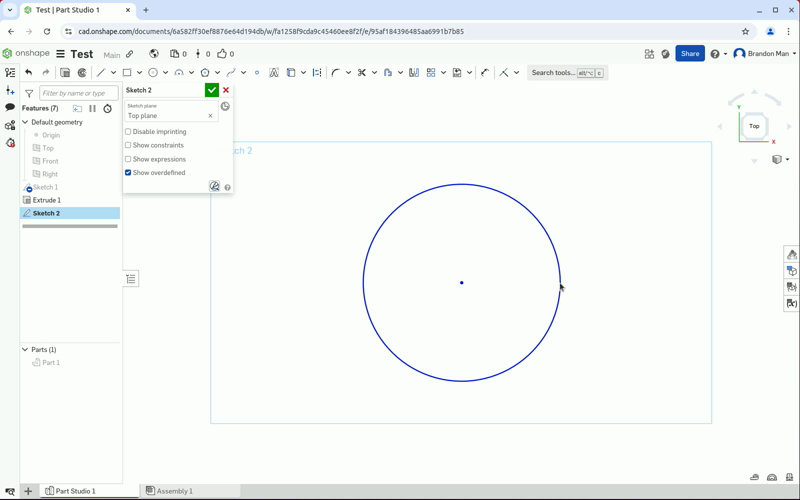
key(c)
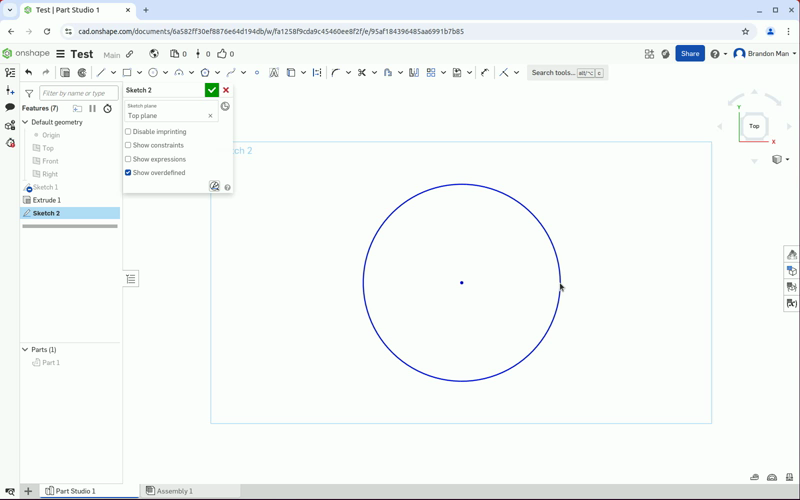
key_down(shift)
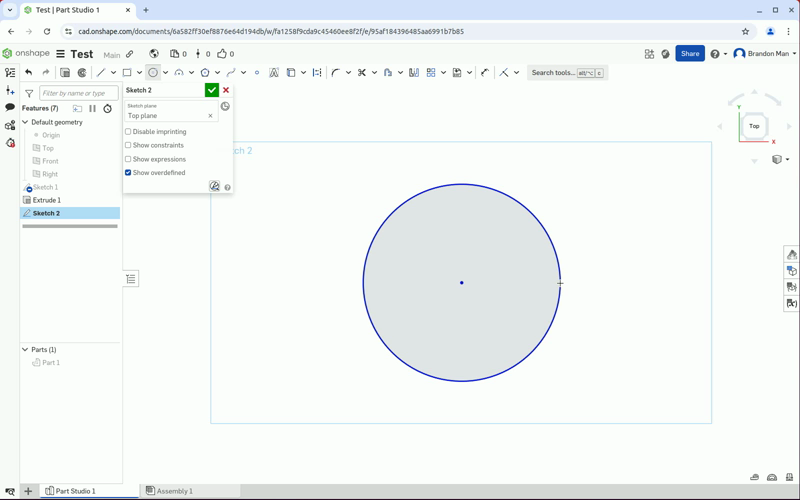
mouse_move(461, 282)
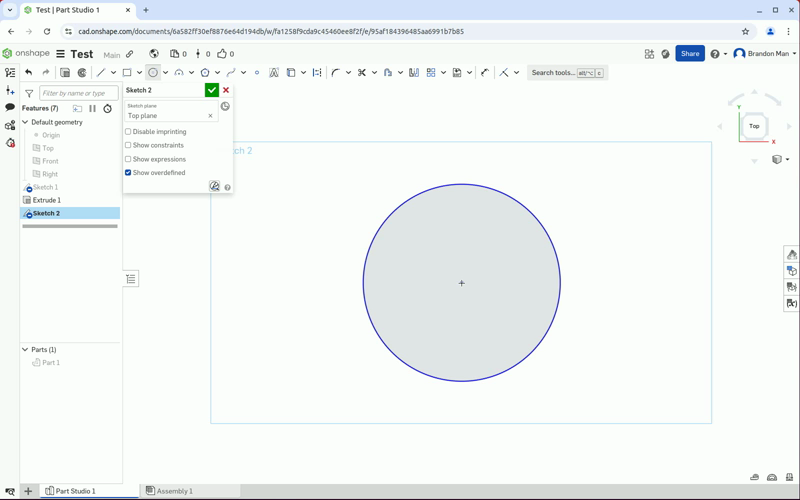
click(461, 282)
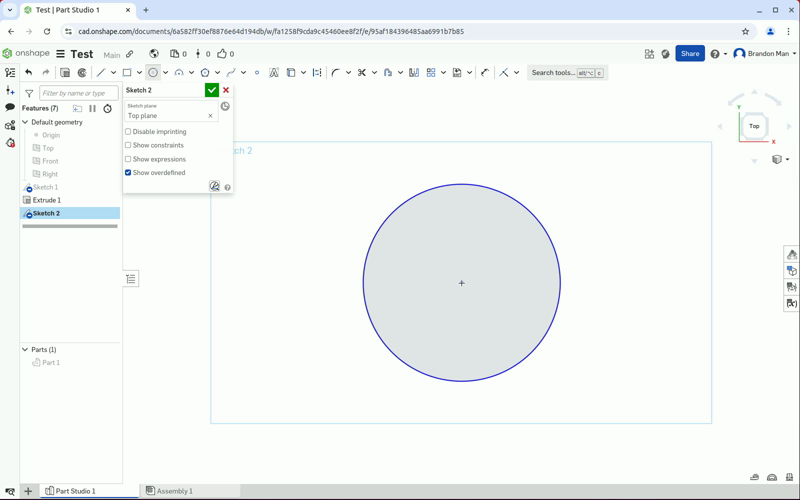
key_up(shift)
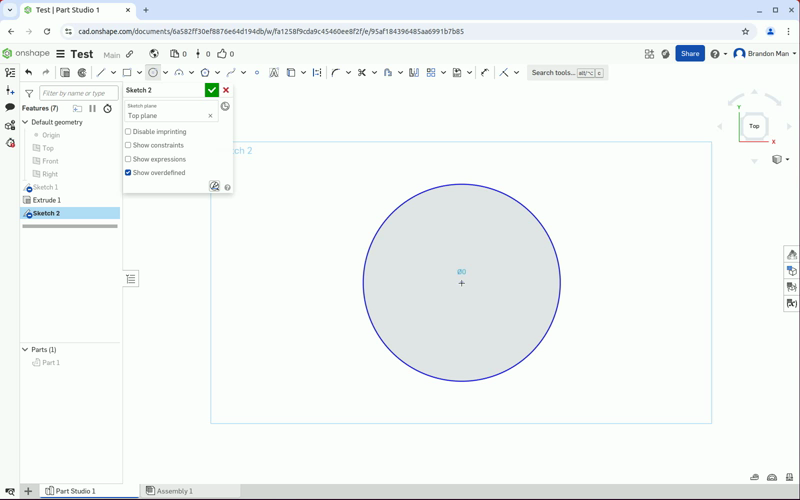
mouse_move(490, 282)
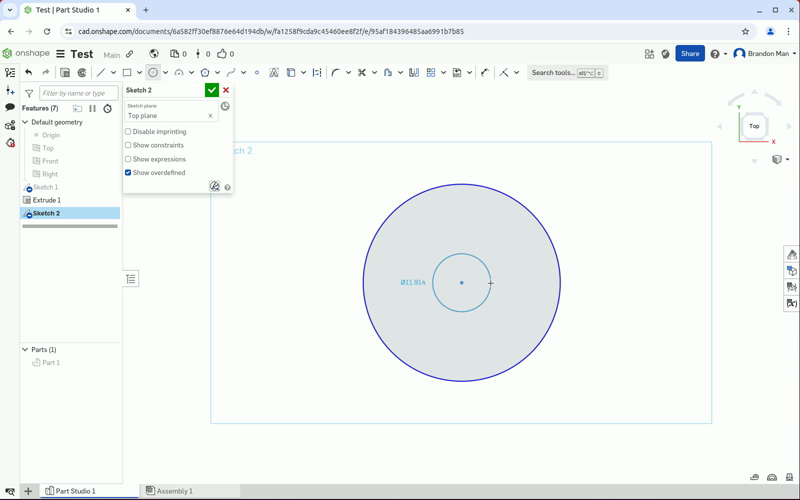
click(490, 282)
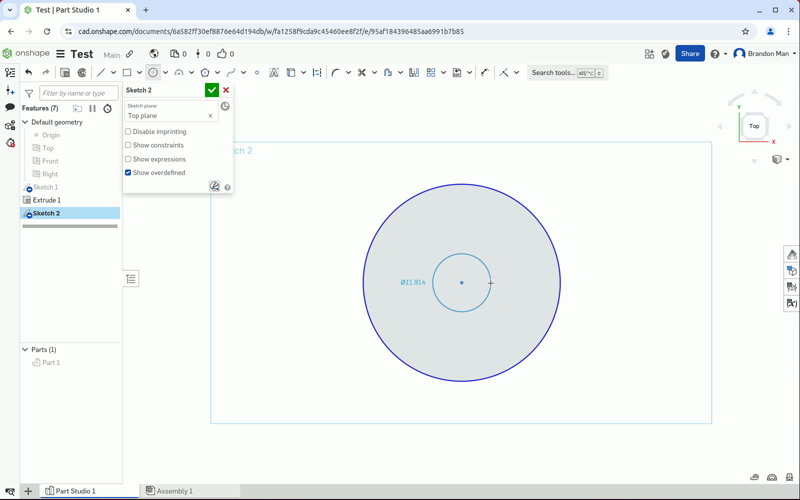
key(esc)
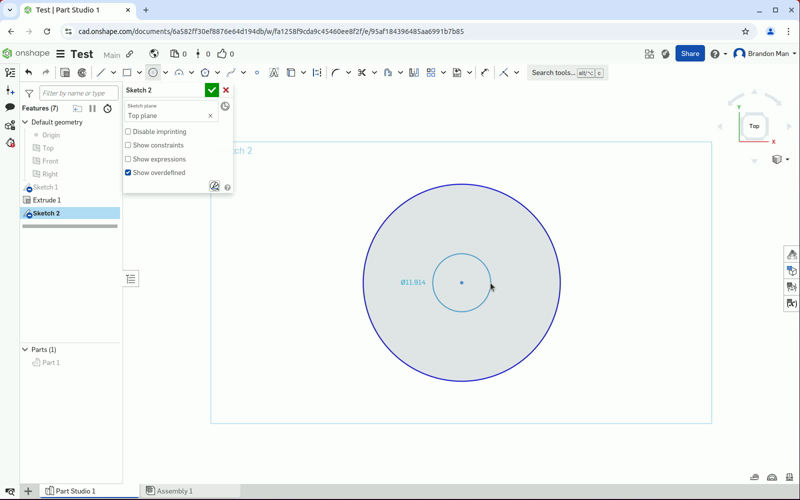
mouse_move(501, 313)
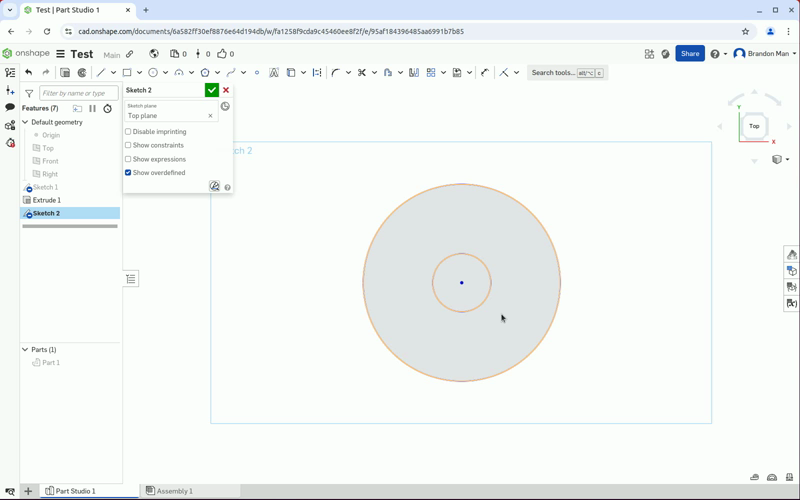
click(501, 313)
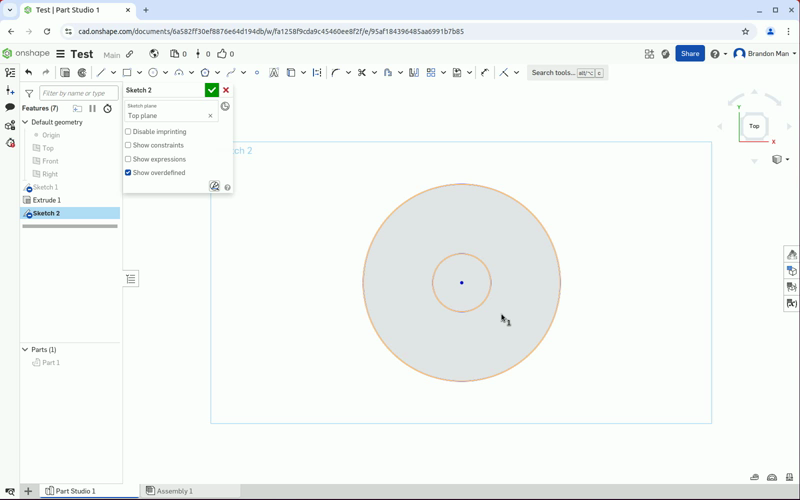
mouse_move(73, 352)
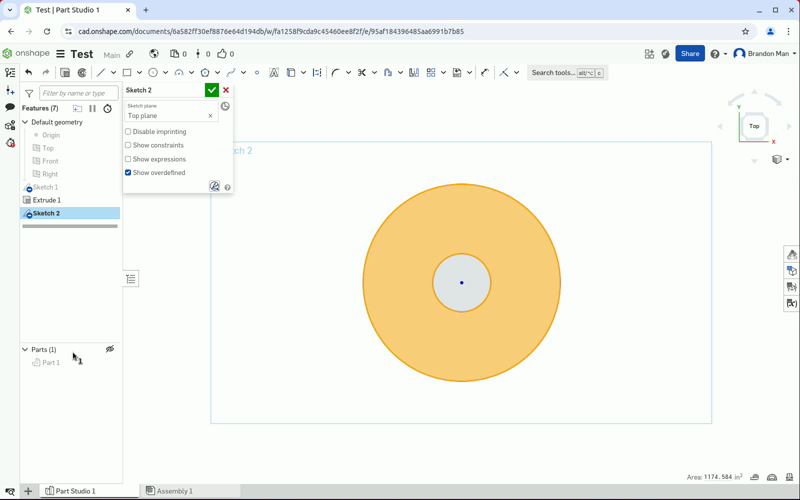
key(shift+y)
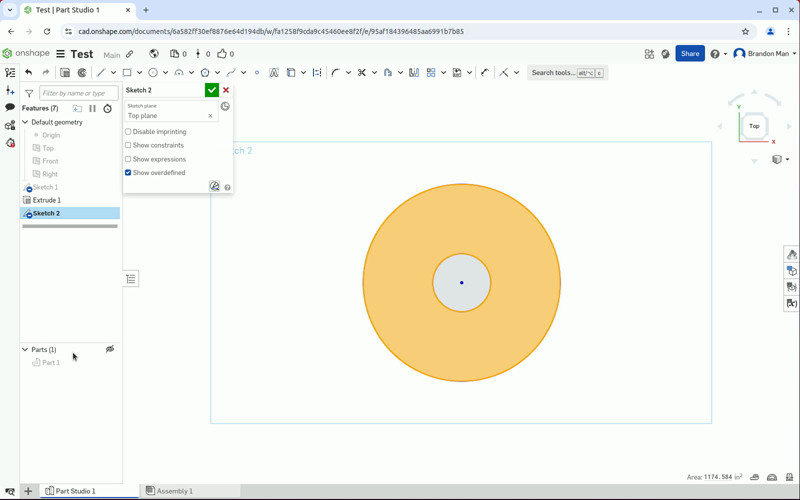
key(shift+e)
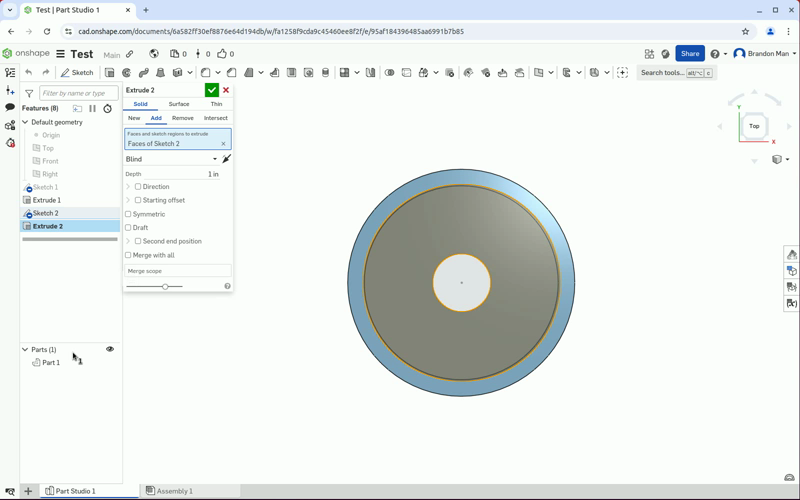
mouse_move(143, 106)
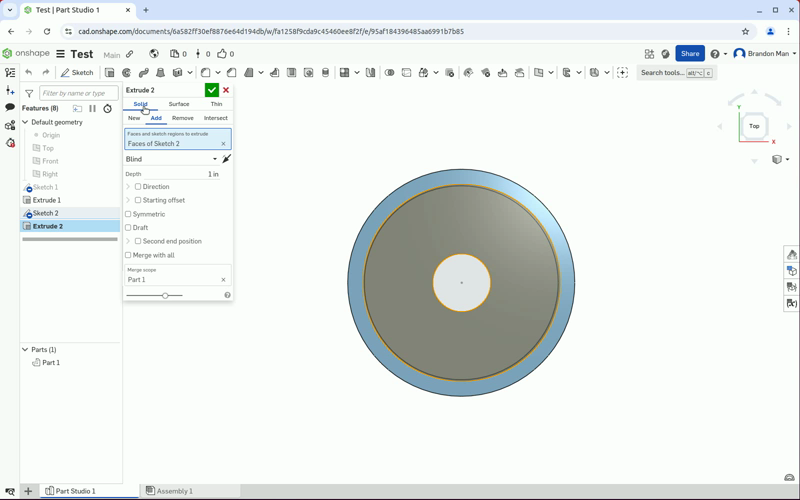
click(143, 106)
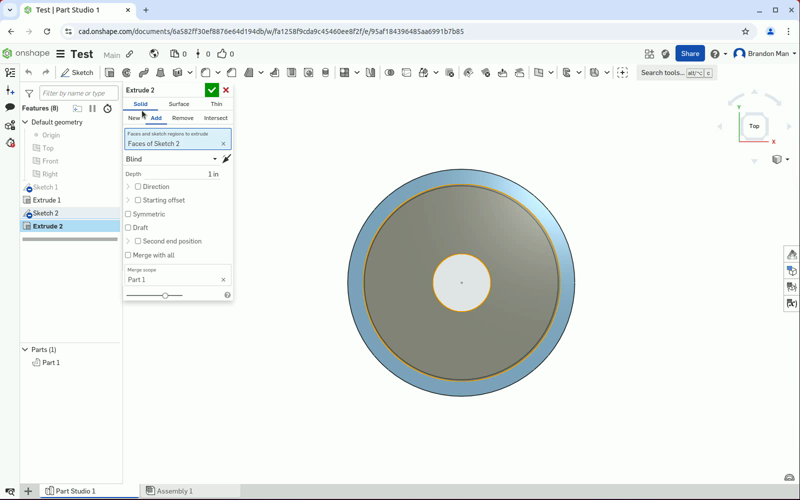
mouse_move(137, 120)
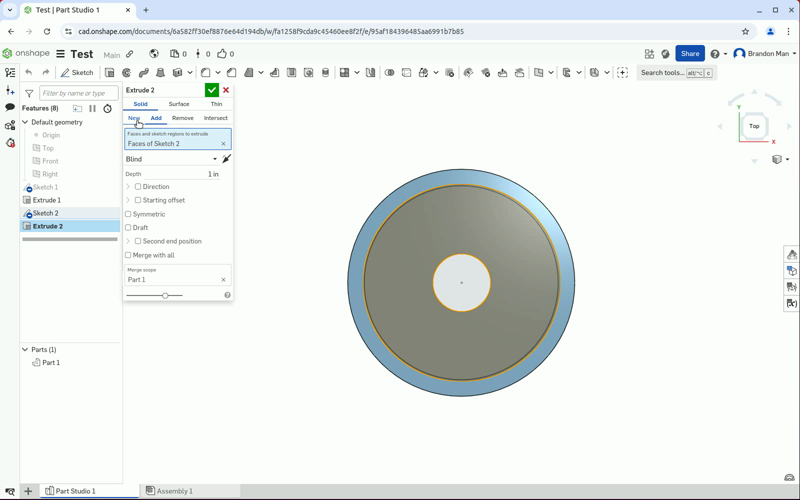
click(137, 120)
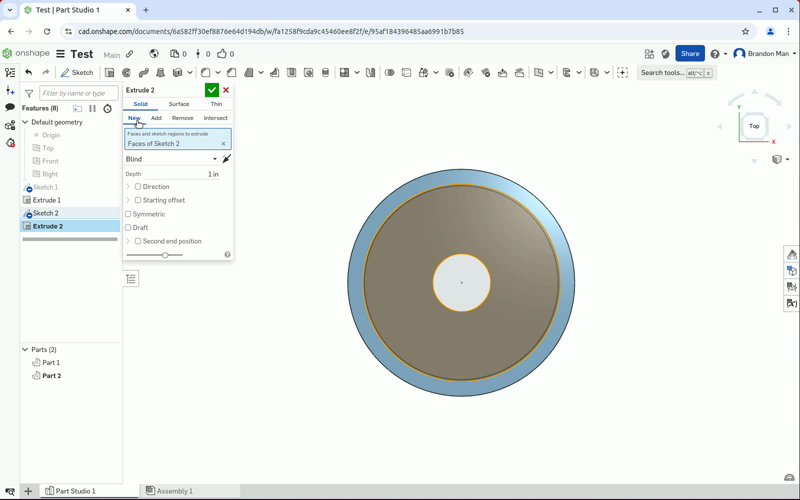
key(tab, 4)
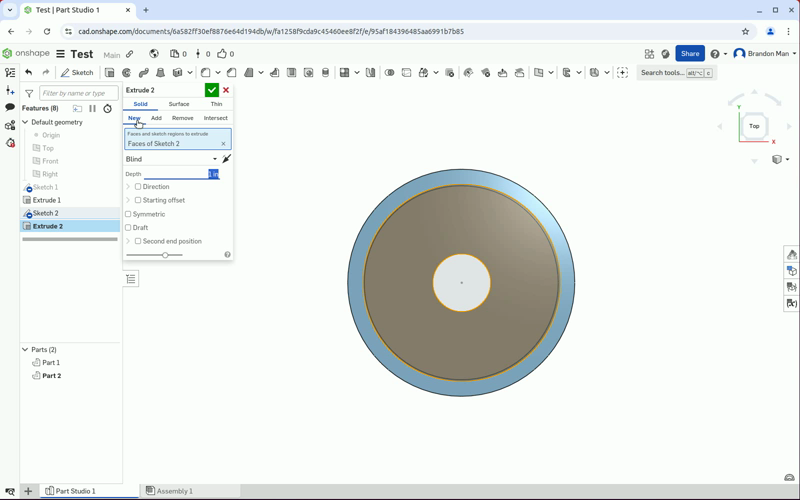
text(16.128)
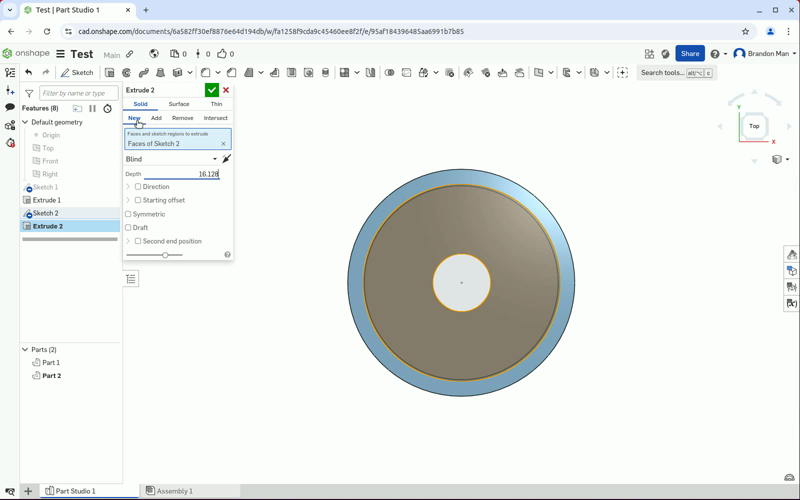
key(enter)
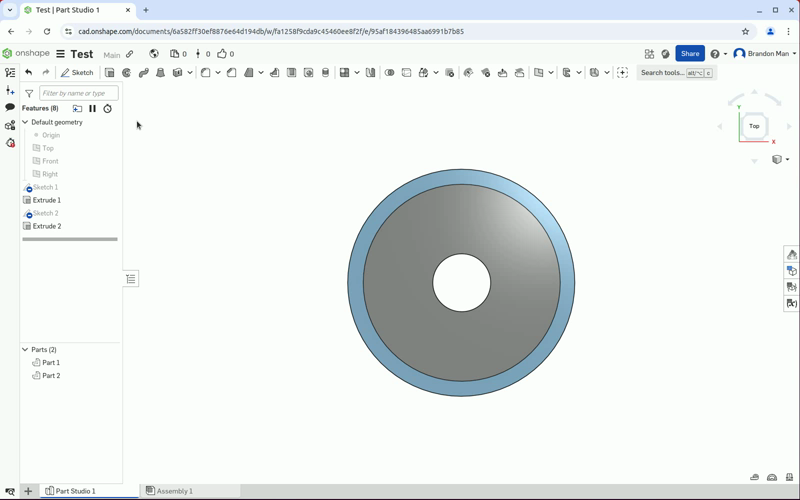
key(shift+h)
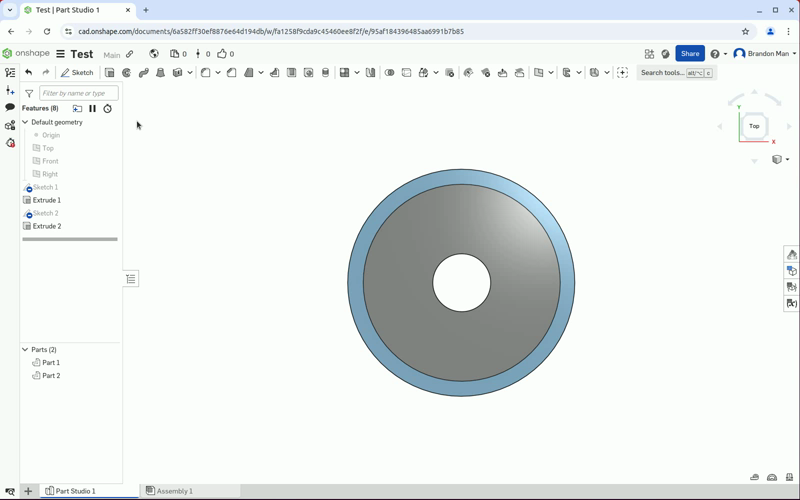
key(shift+h)
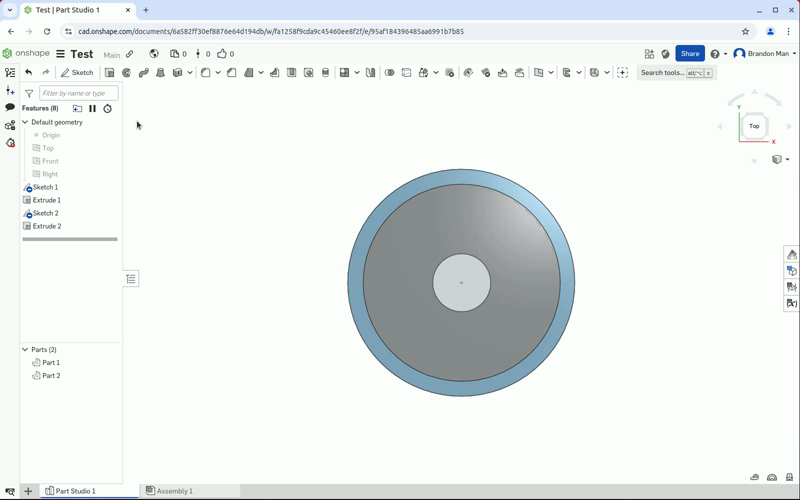
key(shift+7)
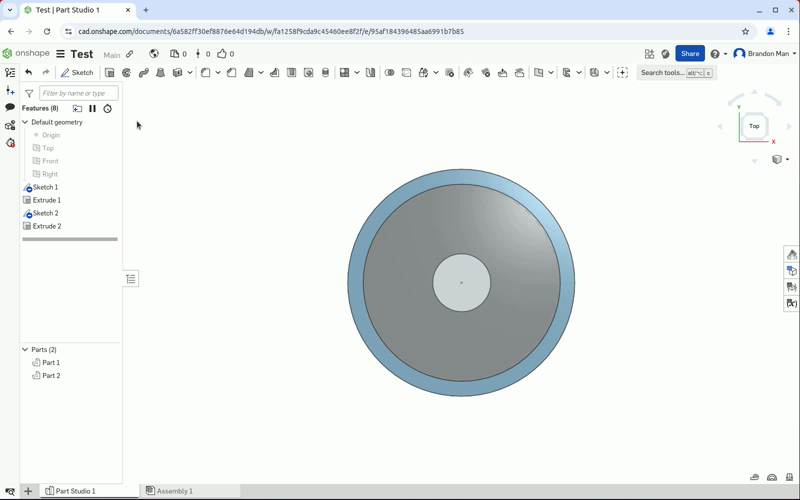
key(up, 3)
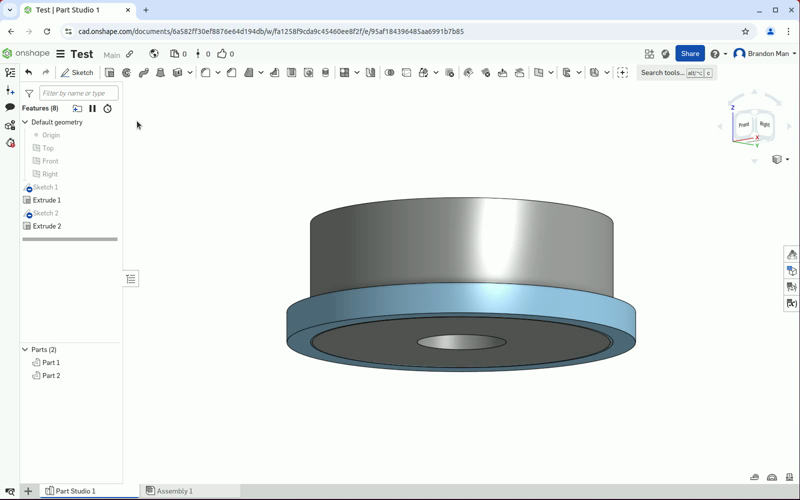
key(left, 3)
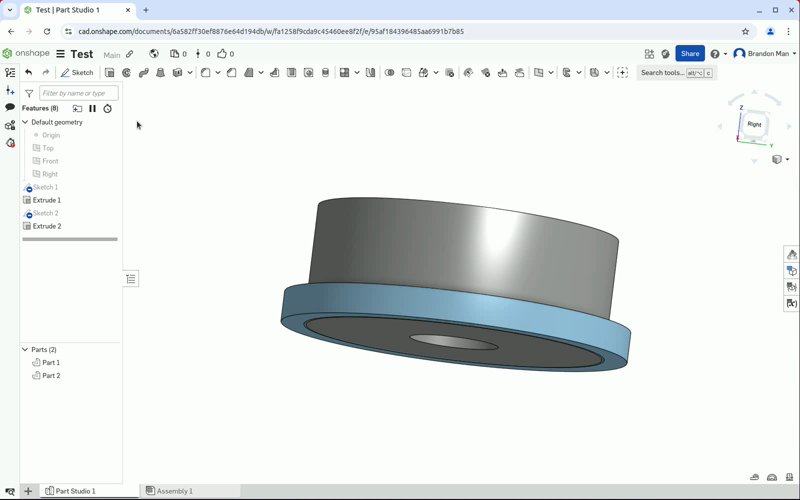
key(right, 3)
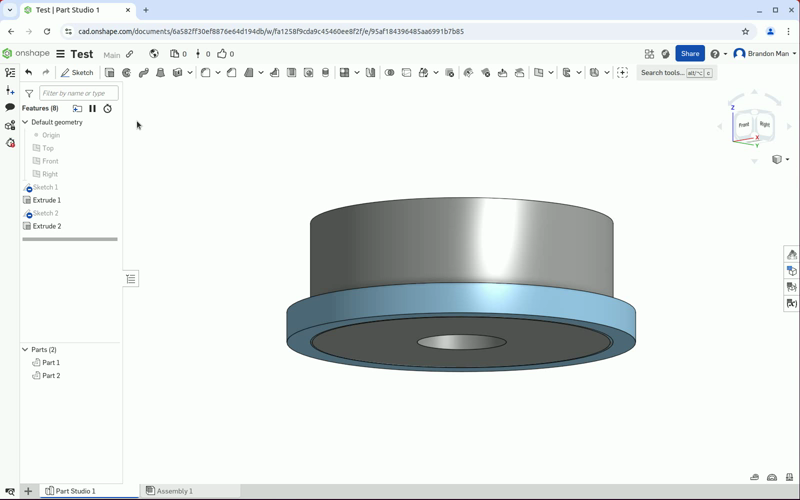
key(down, 3)
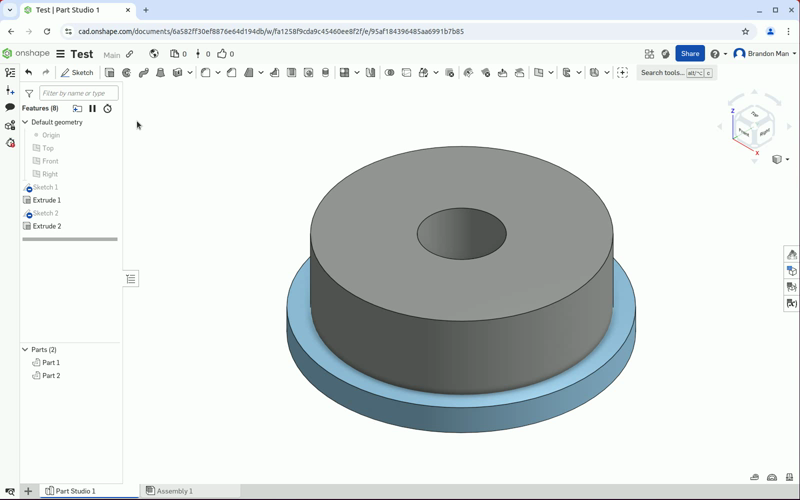
mouse_move(73, 189)
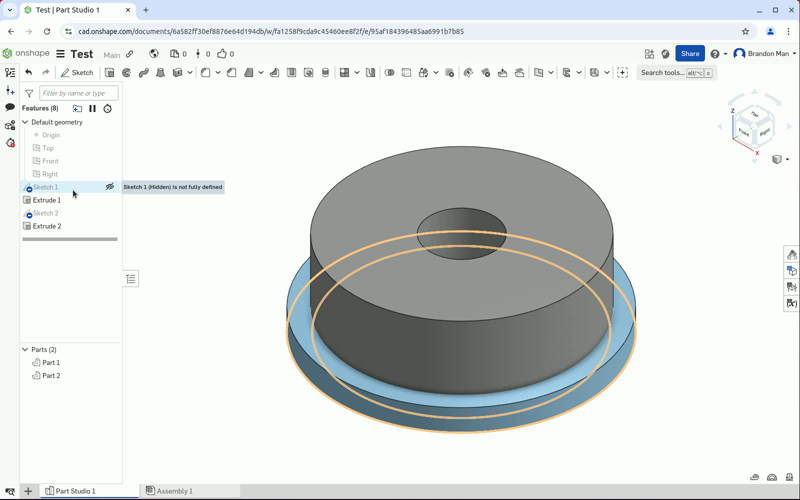
click(73, 189)